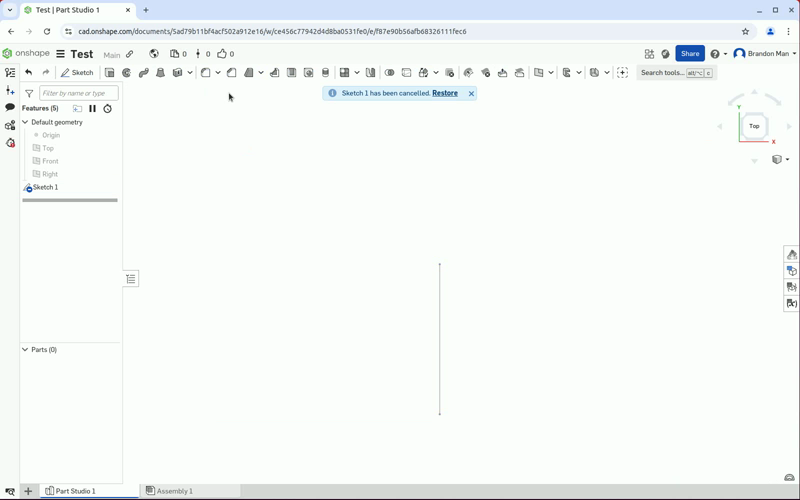
key(shift+h)
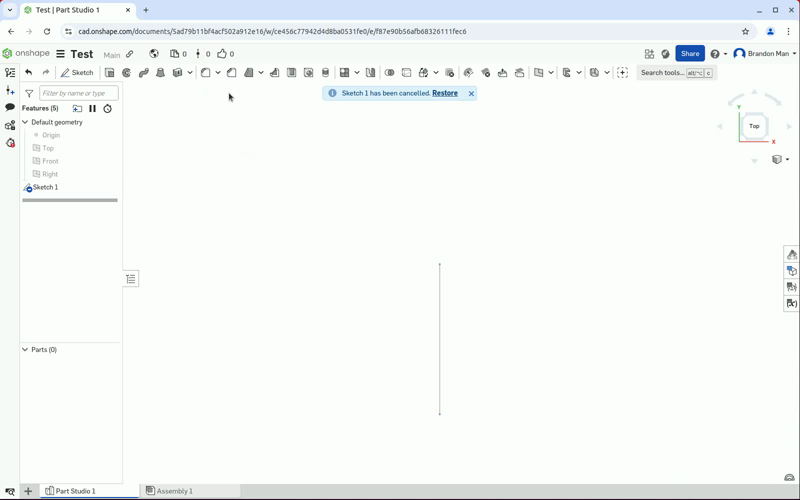
key(shift+s)
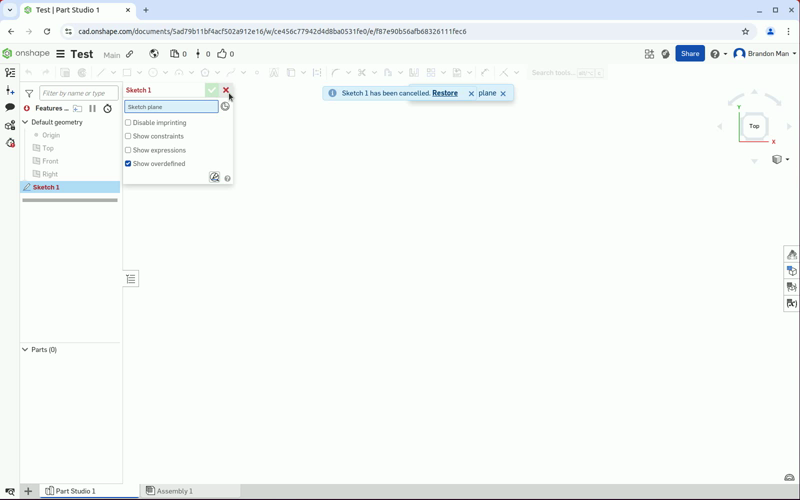
mouse_move(73, 150)
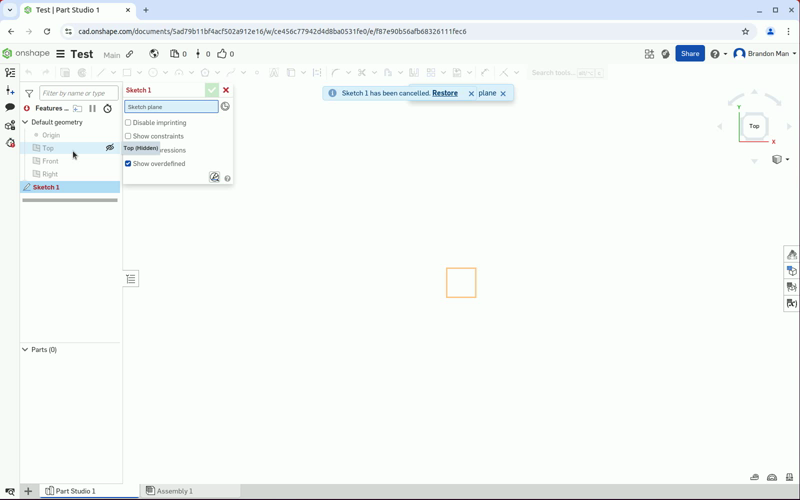
click(73, 150)
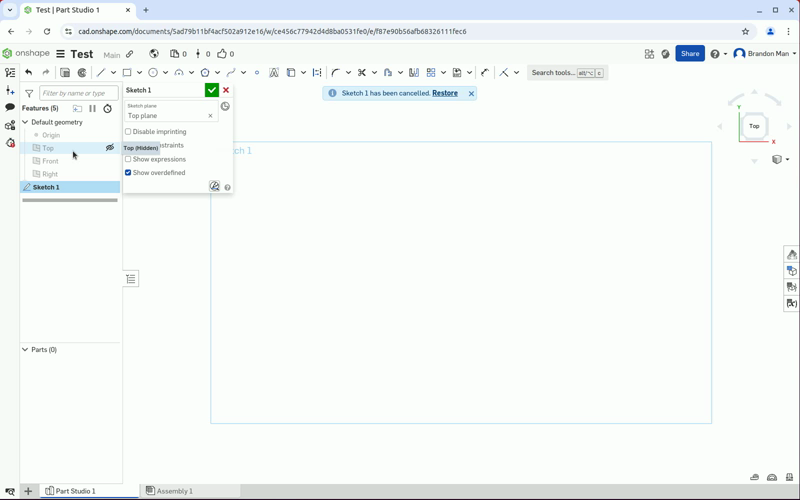
mouse_move(73, 352)
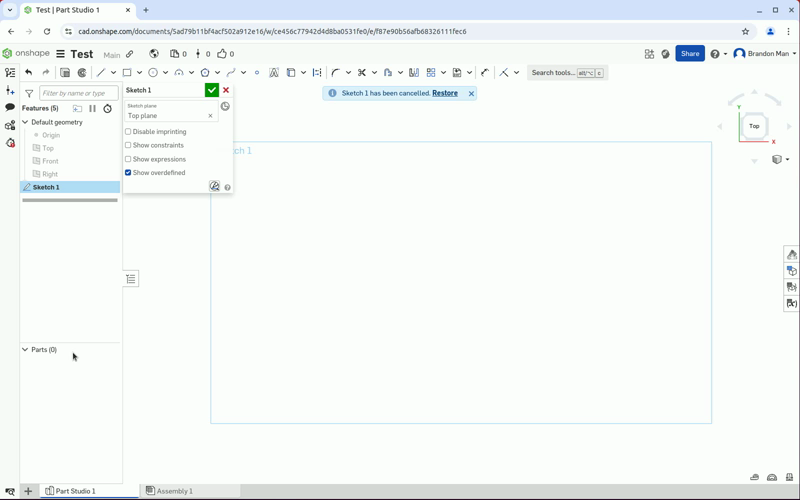
key(y)
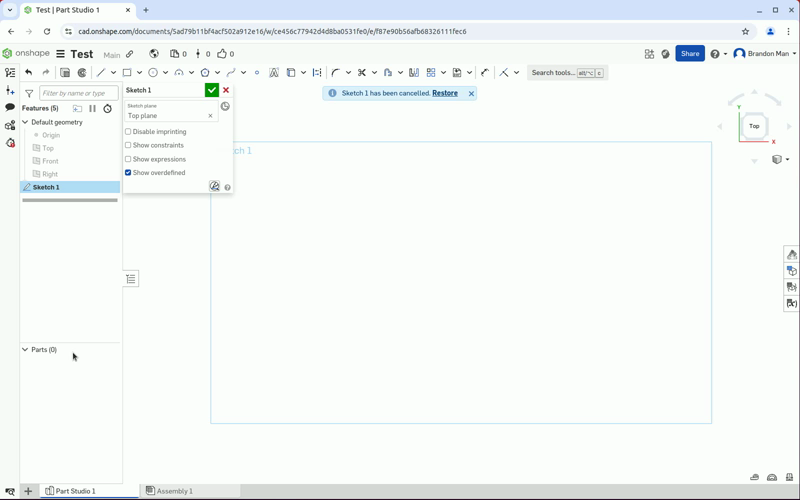
key(l)
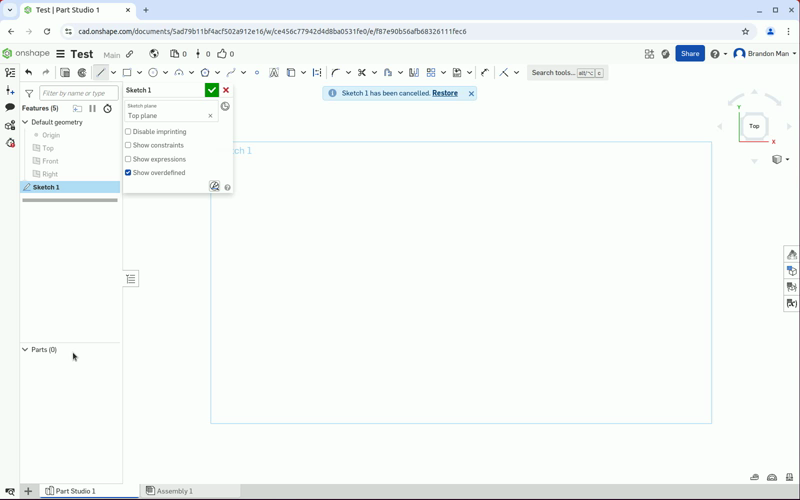
key_down(shift)
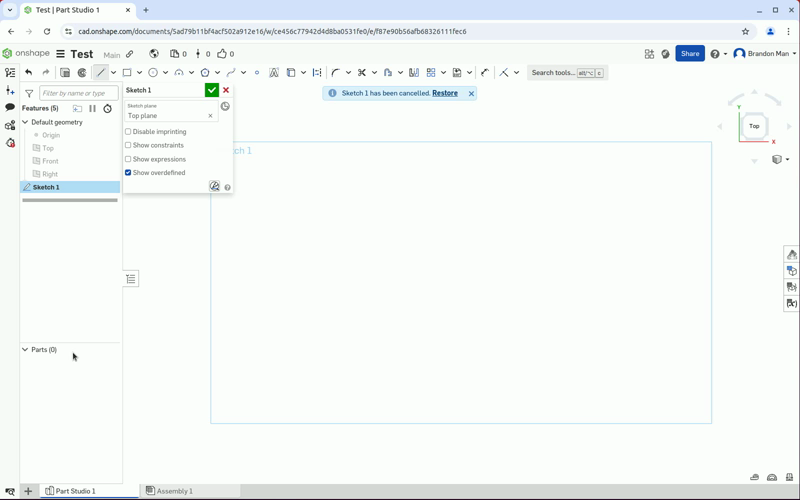
mouse_move(348, 170)
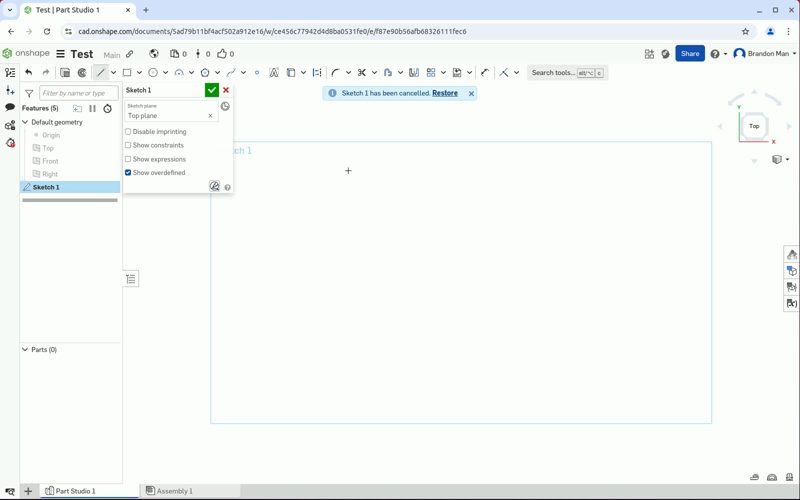
click(348, 170)
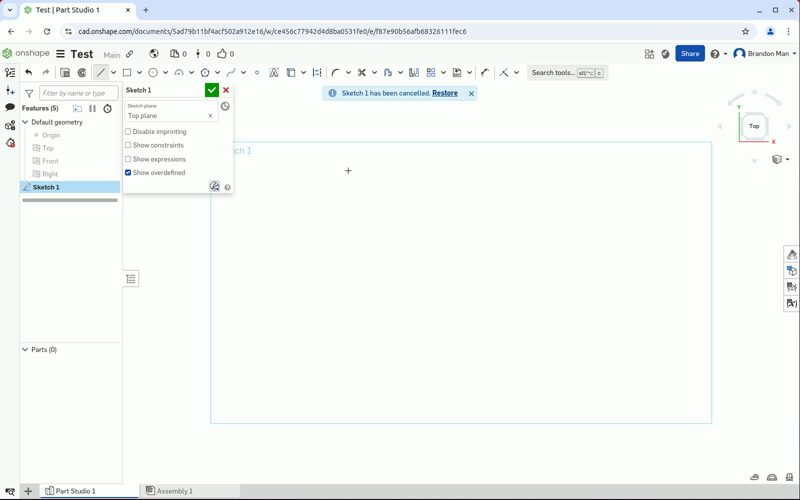
key_up(shift)
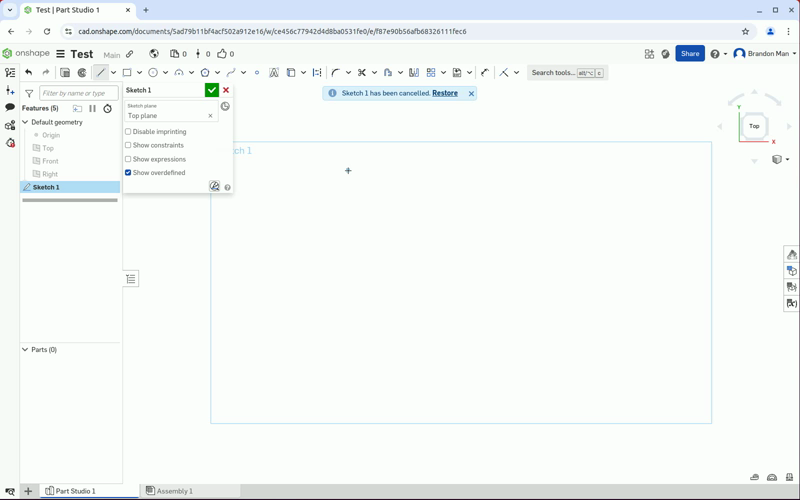
key_down(shift)
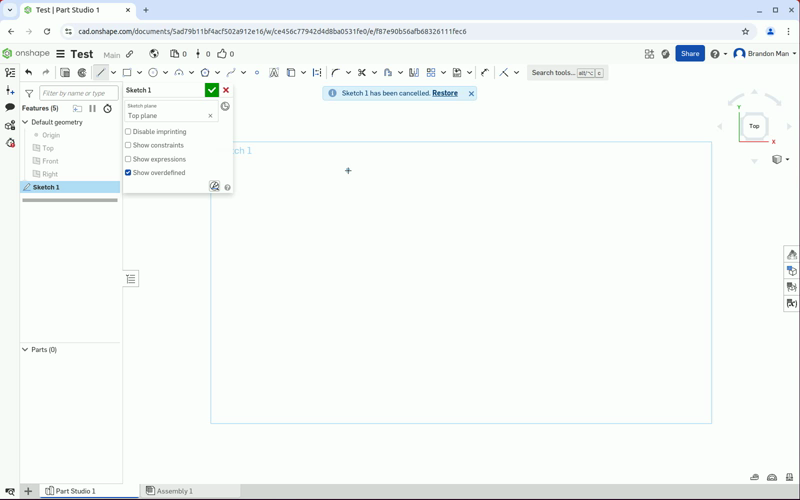
mouse_move(572, 394)
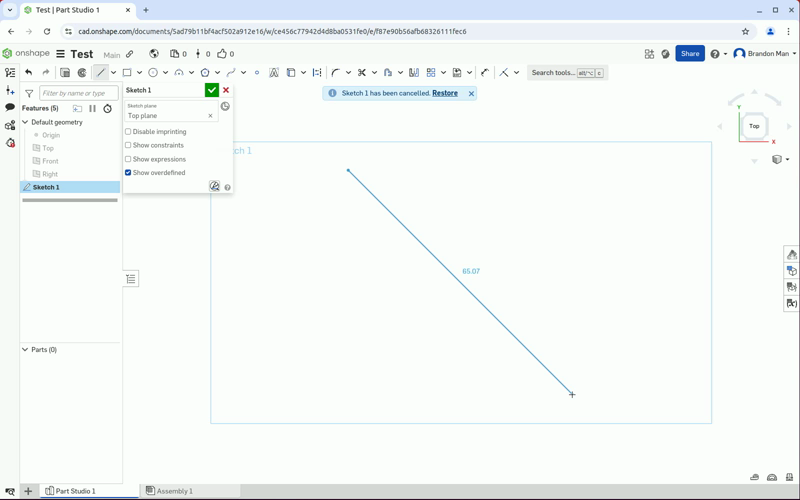
click(572, 394)
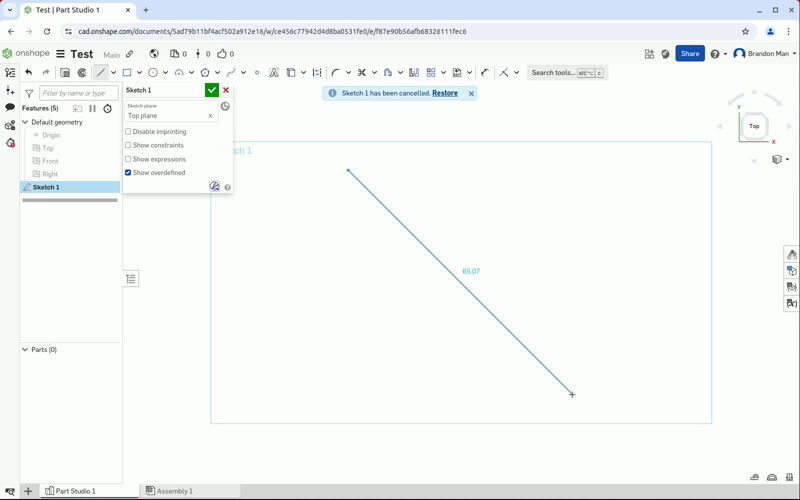
key_up(shift)
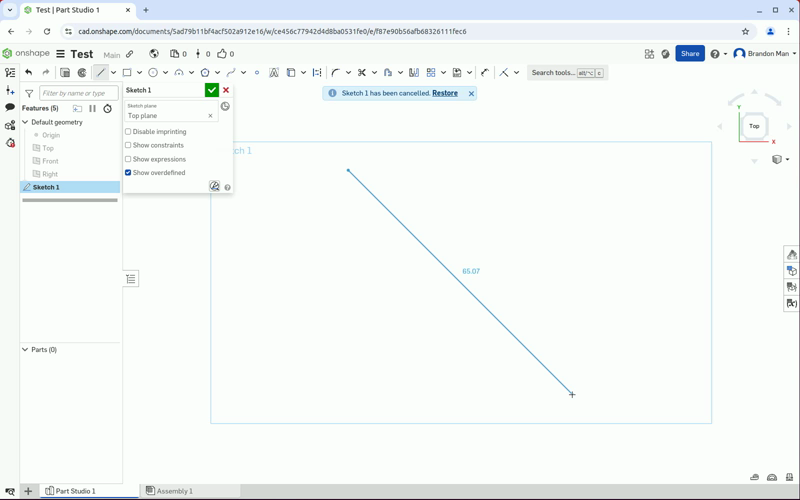
key_down(shift)
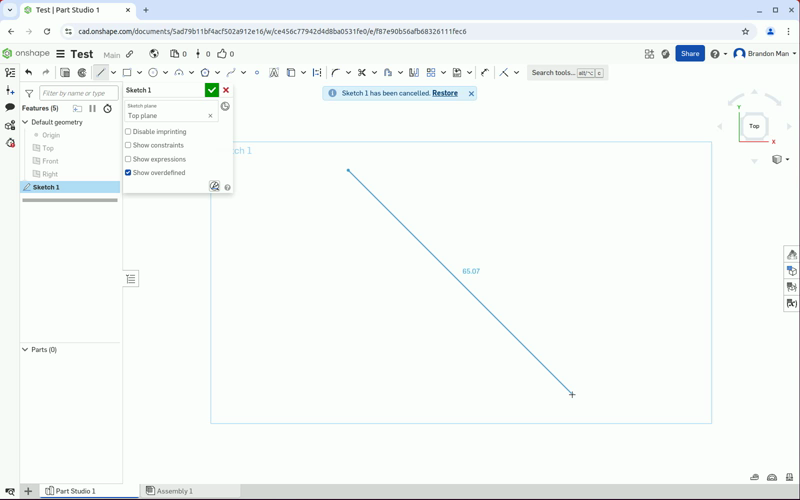
mouse_move(572, 170)
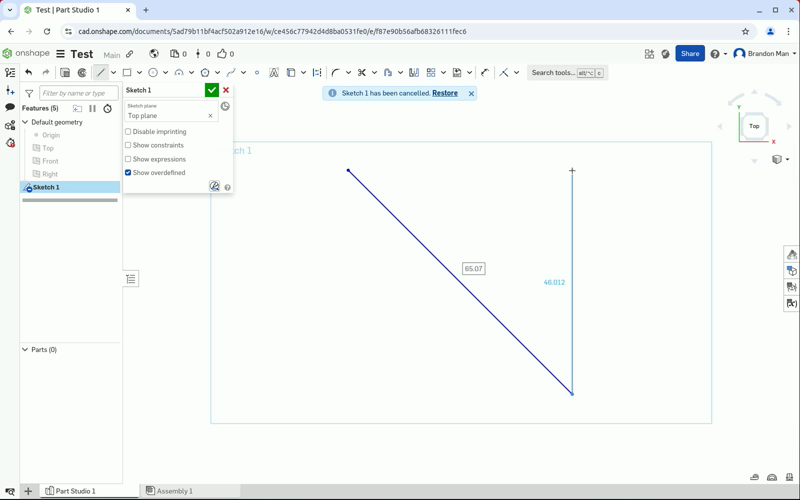
click(572, 170)
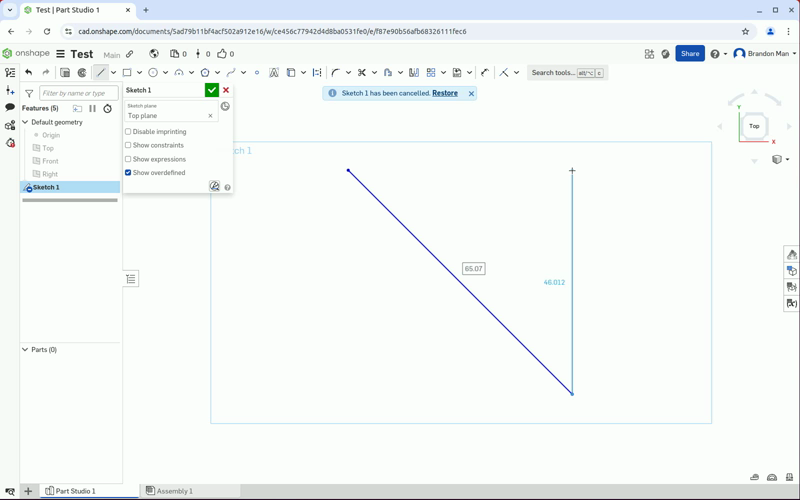
key_up(shift)
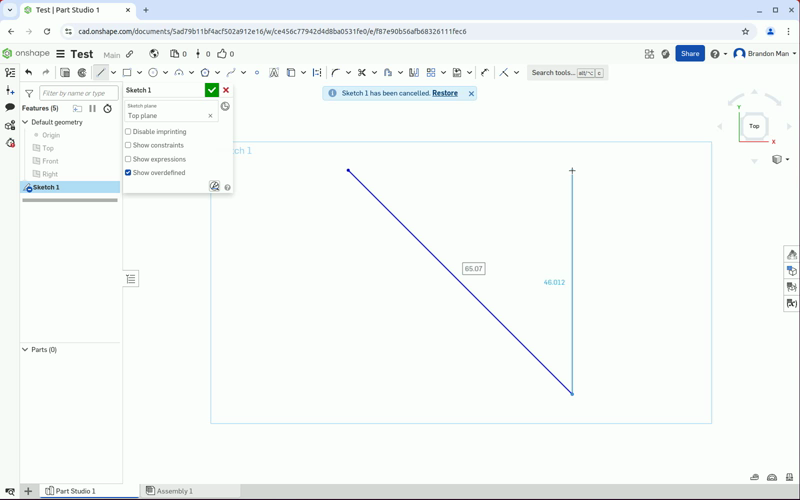
key_down(shift)
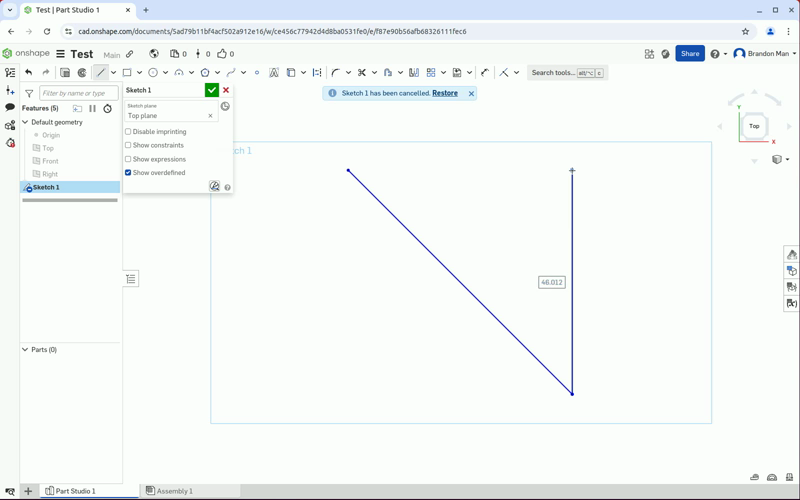
mouse_move(348, 170)
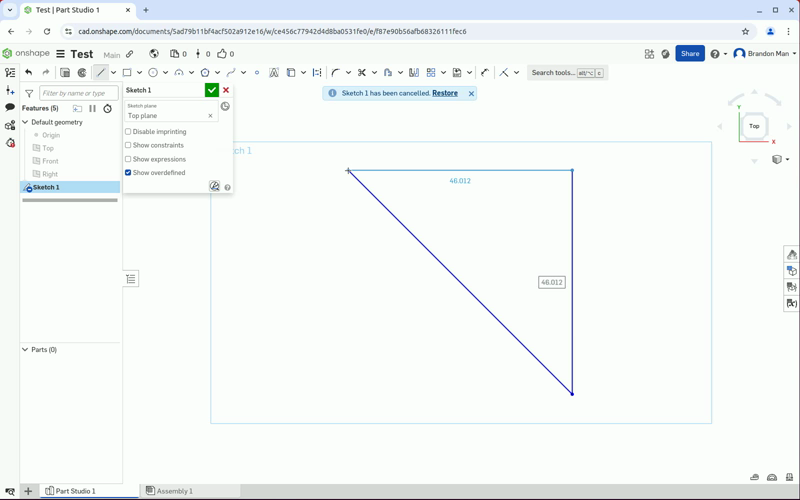
key_up(shift)
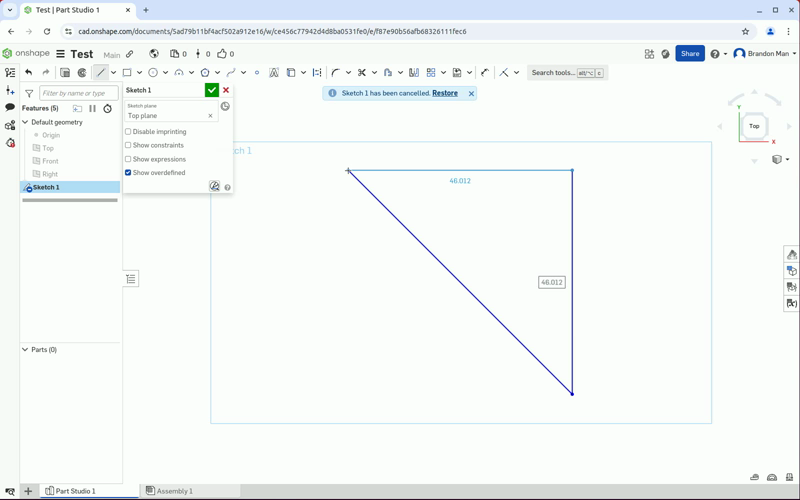
click(348, 170)
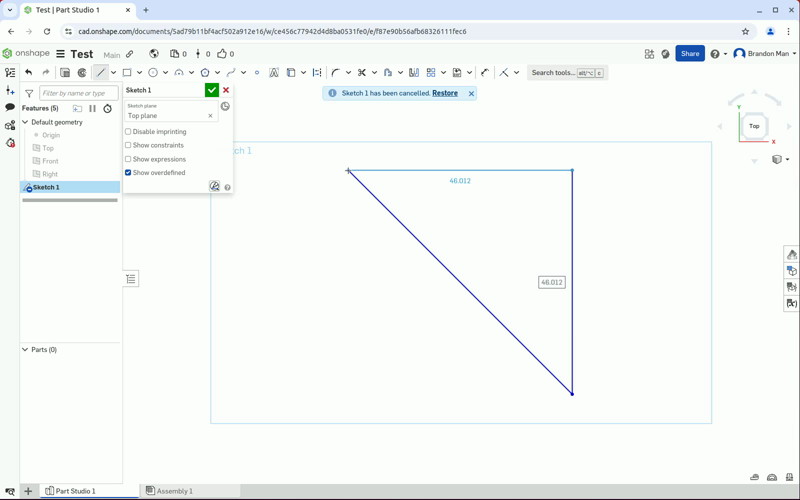
key(esc)
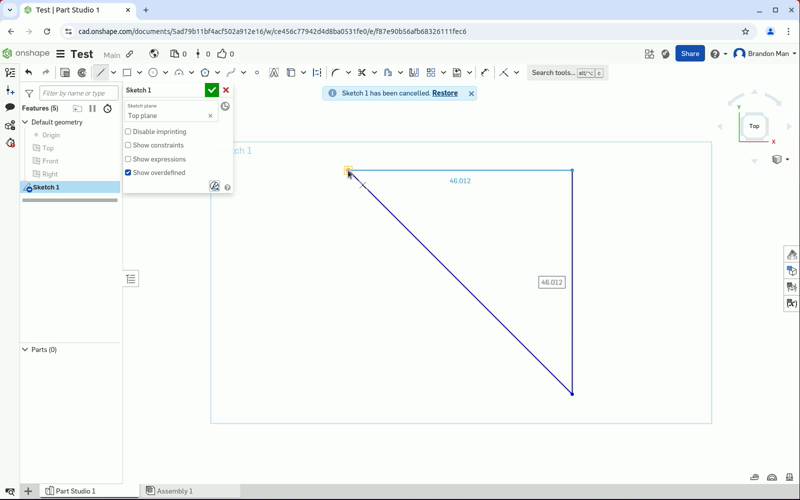
mouse_move(529, 207)
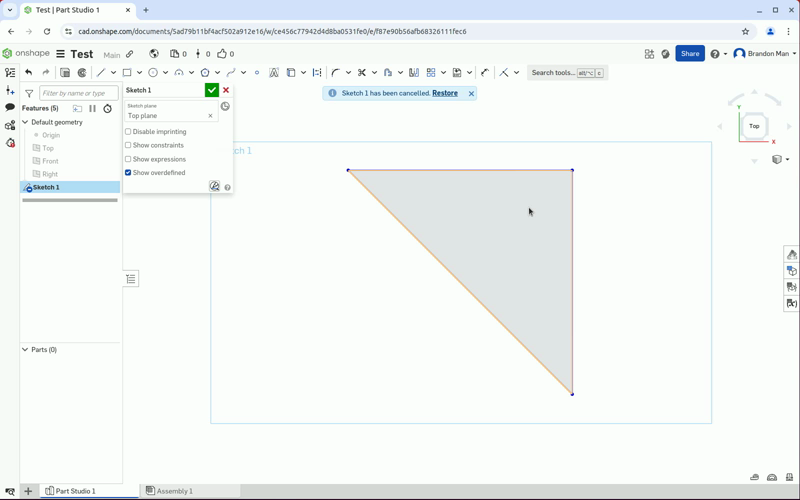
click(529, 207)
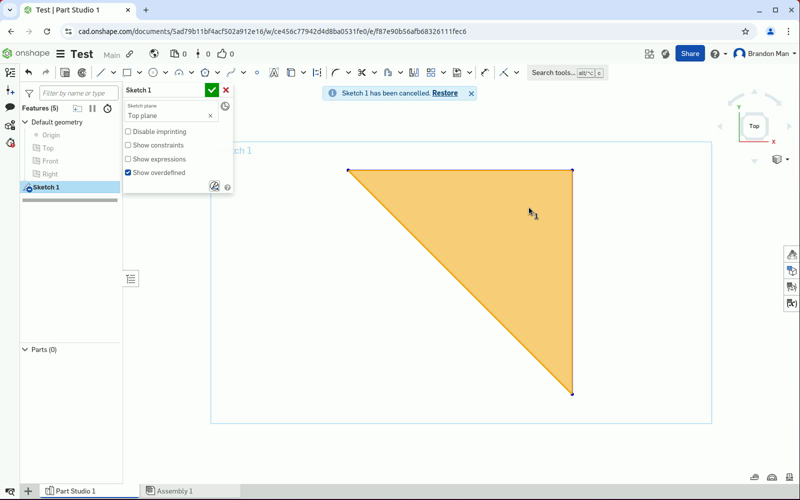
mouse_move(73, 352)
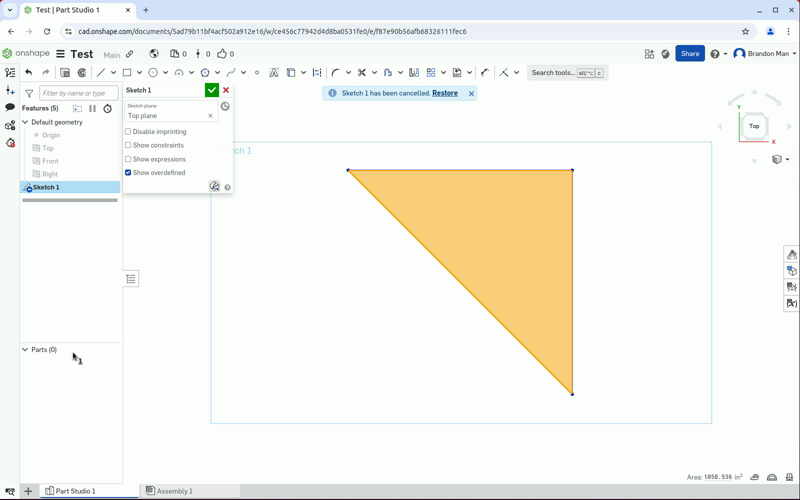
key(shift+y)
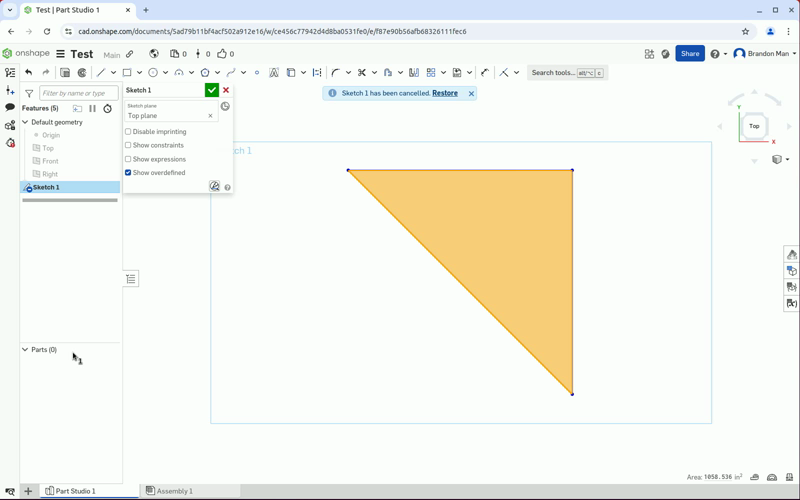
key(shift+e)
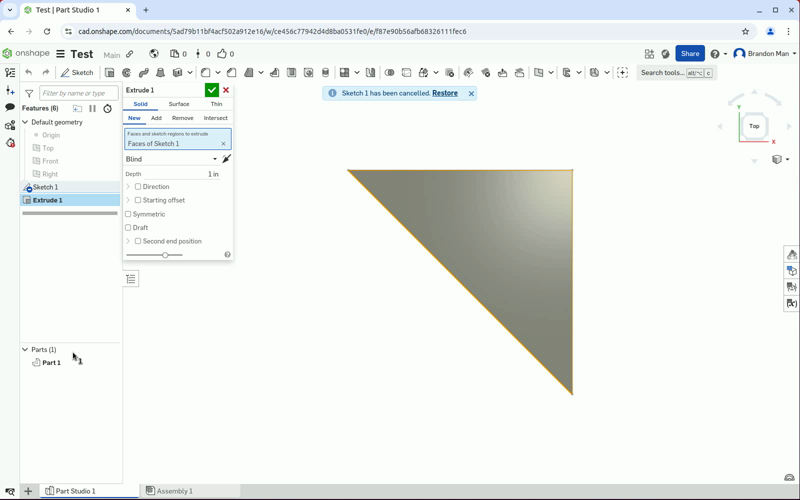
mouse_move(143, 106)
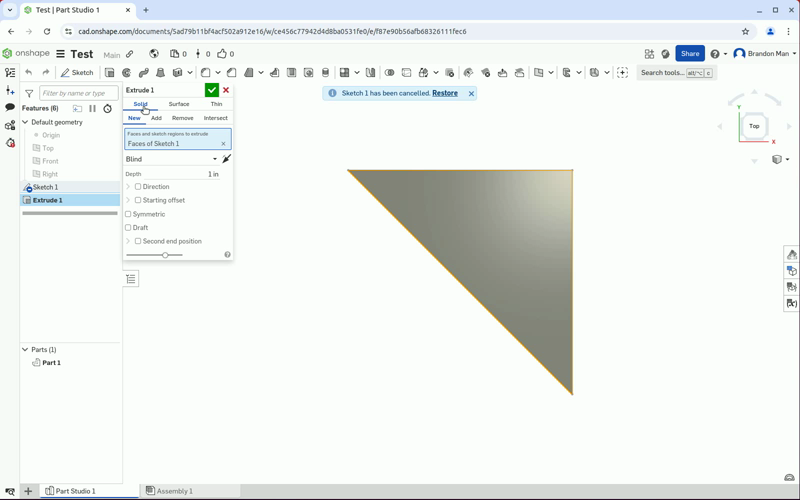
click(143, 106)
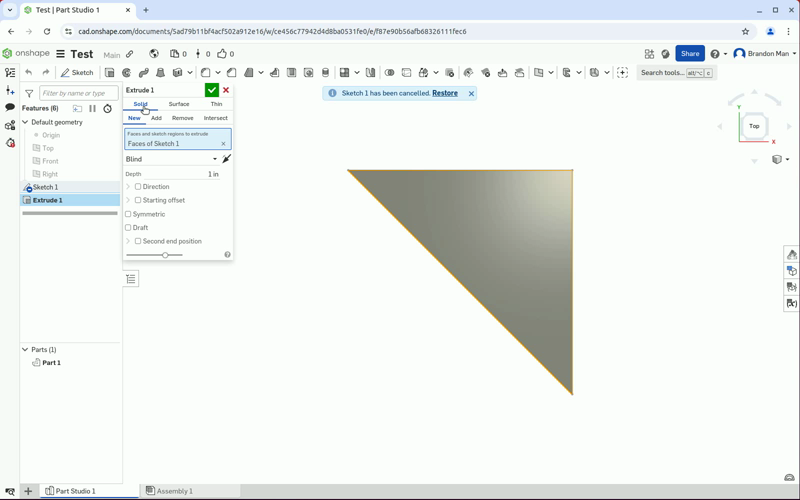
mouse_move(137, 120)
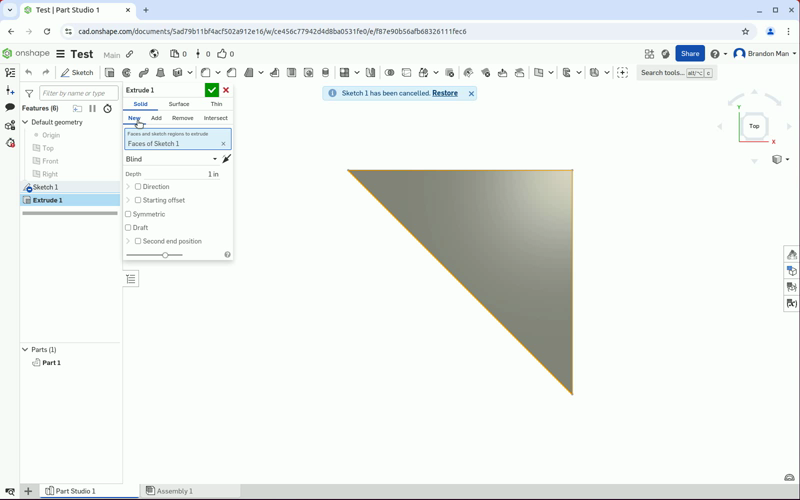
click(137, 120)
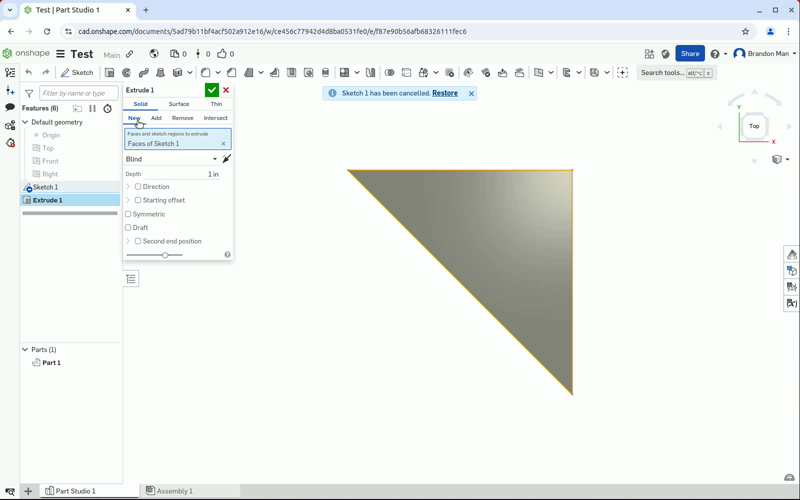
key(tab, 4)
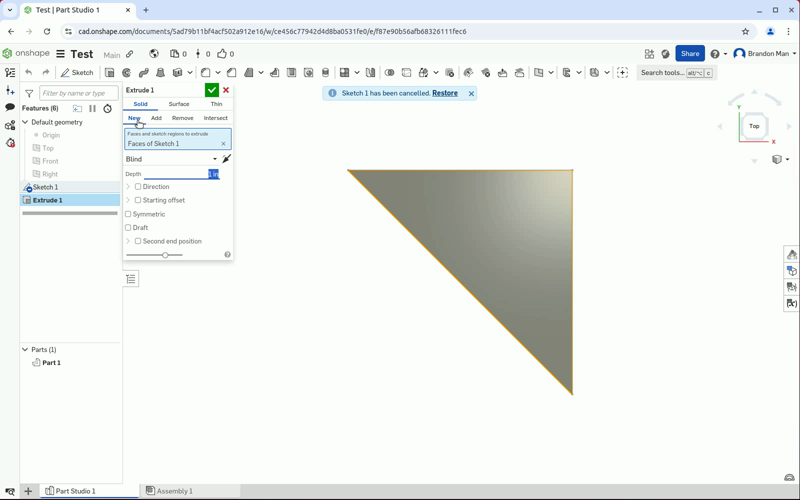
text(0.241)
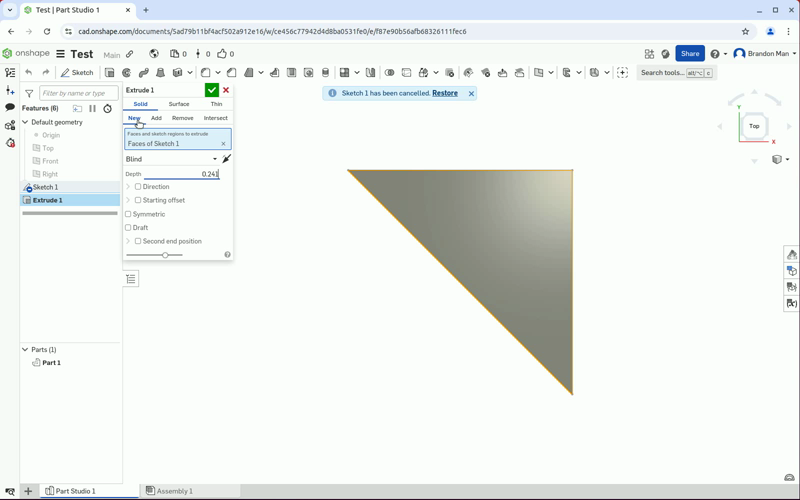
key(enter)
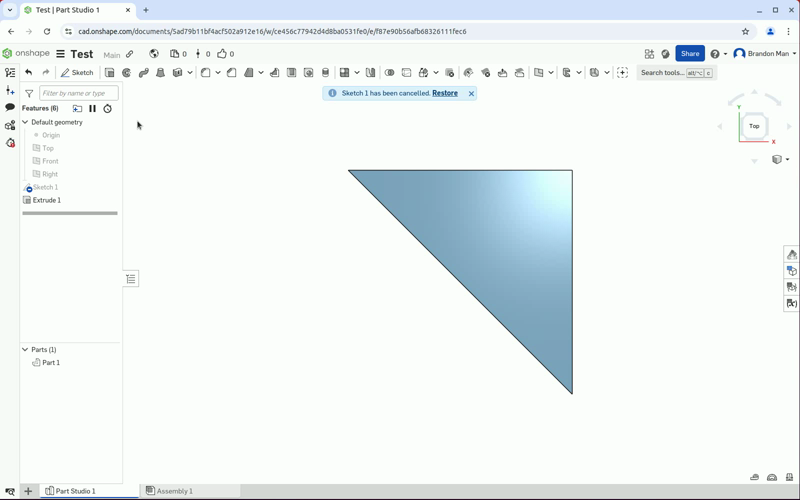
key(shift+h)
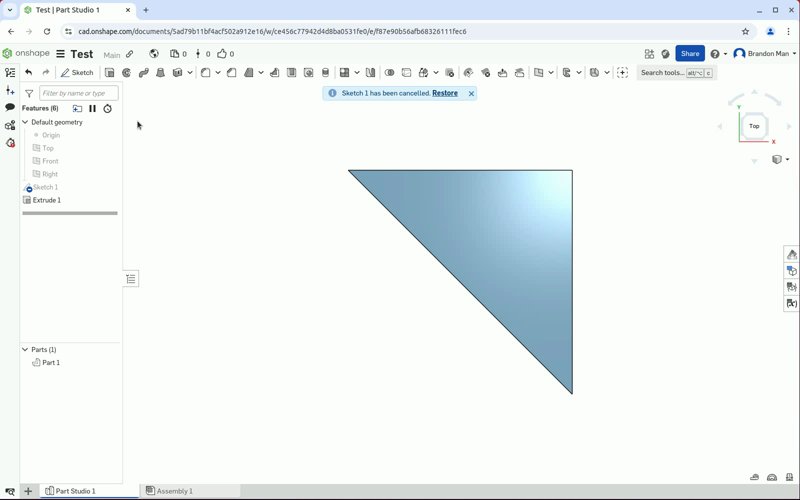
key(shift+h)
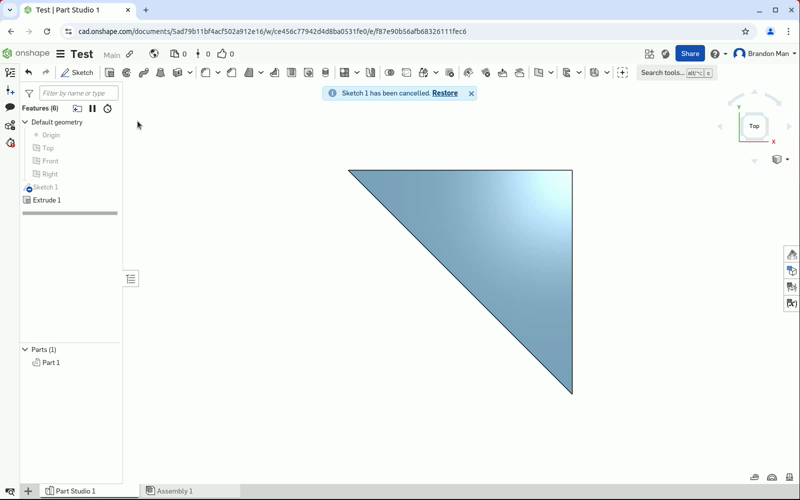
mouse_move(73, 189)
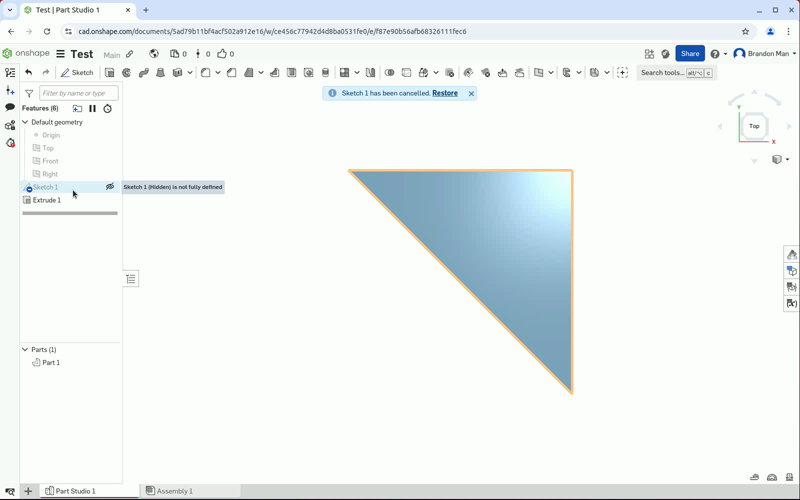
click(73, 189)
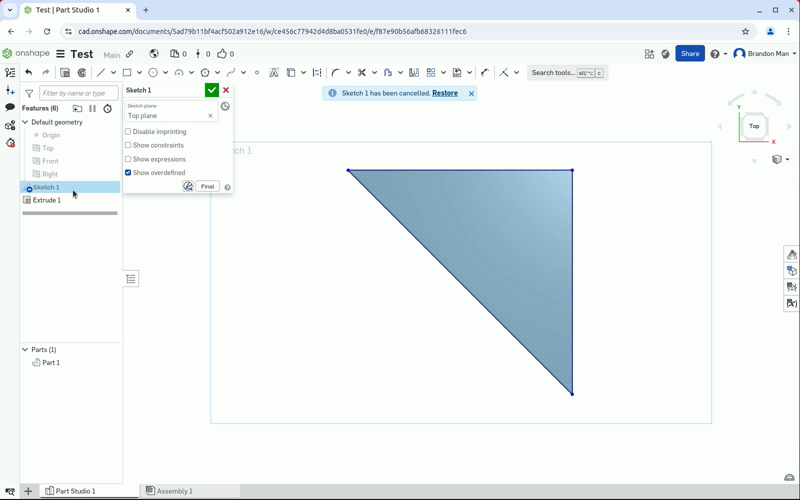
mouse_move(229, 92)
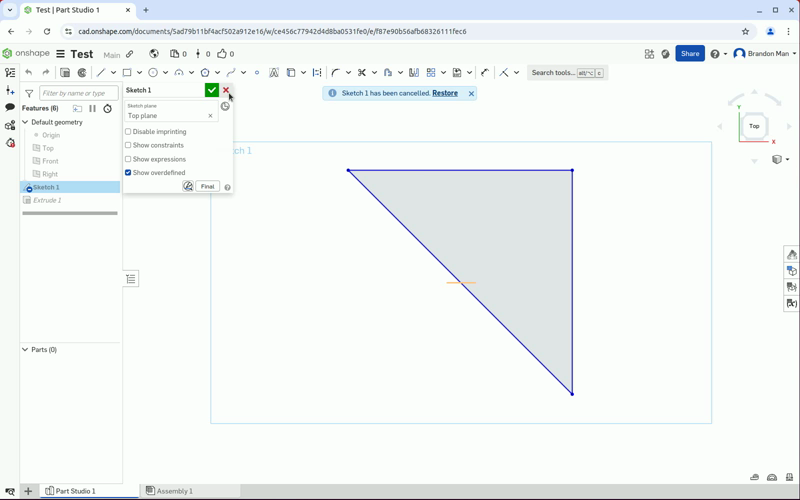
click(229, 92)
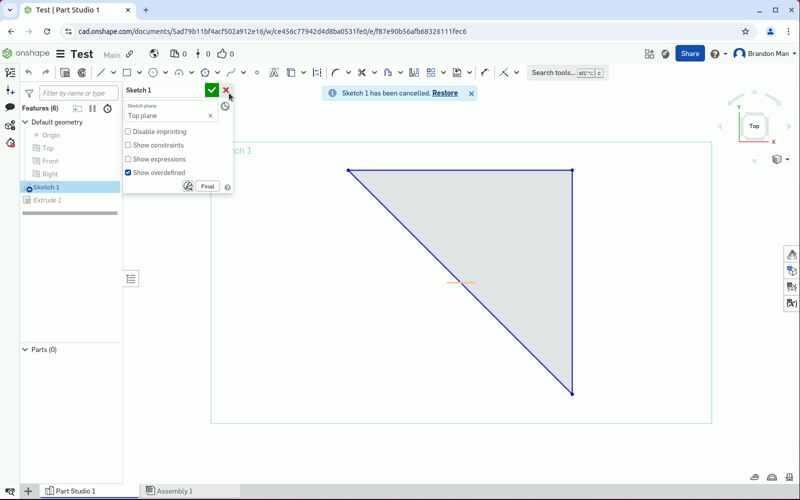
key(shift+s)
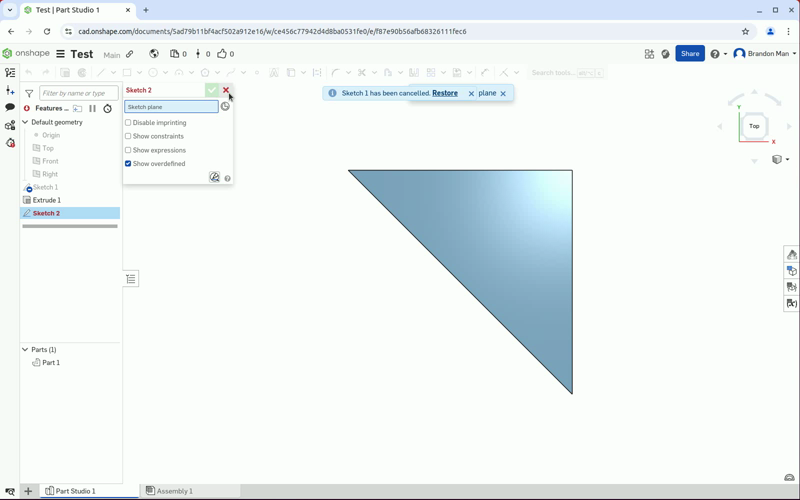
mouse_move(73, 150)
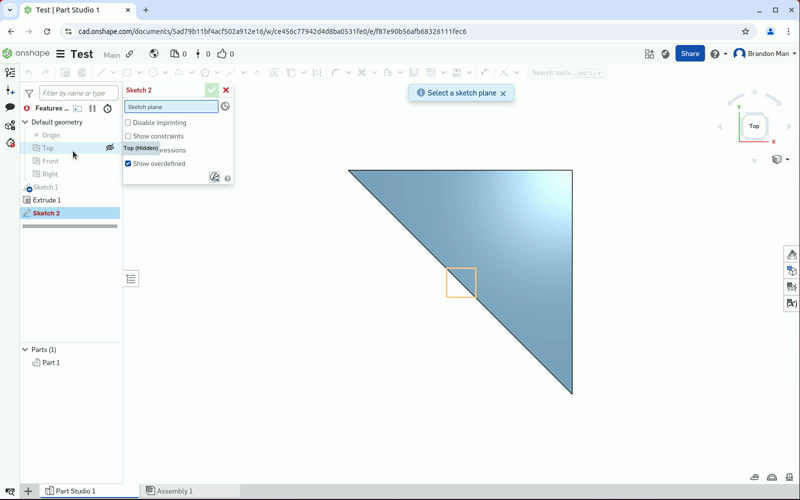
click(73, 150)
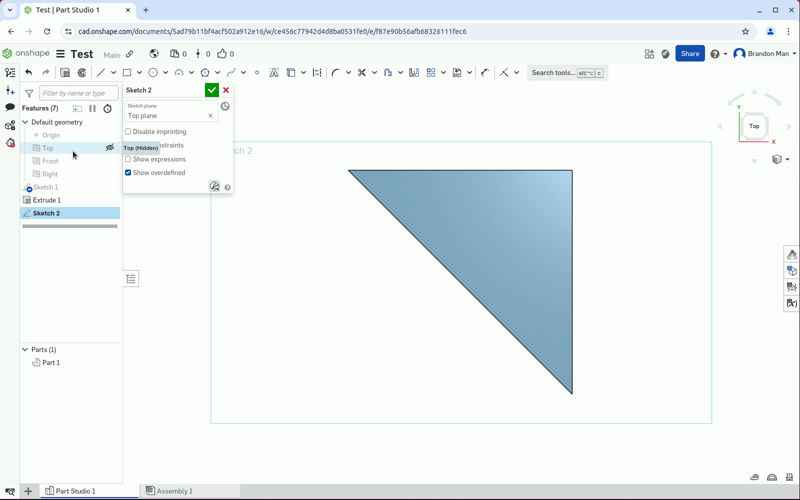
mouse_move(73, 352)
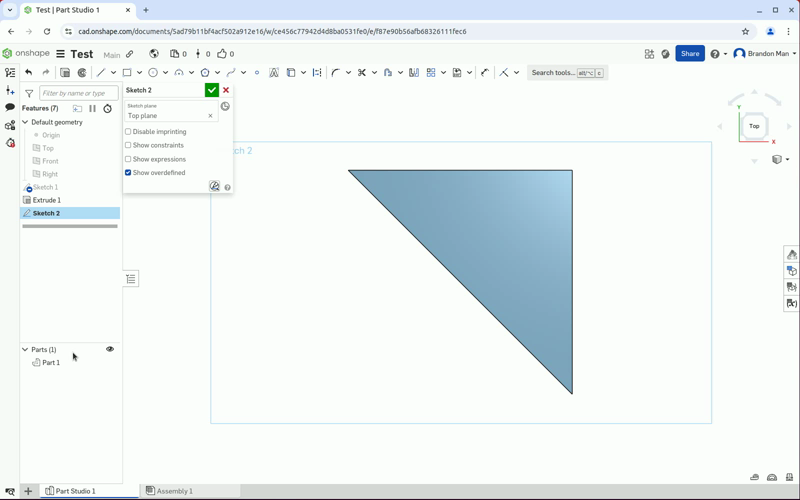
key(y)
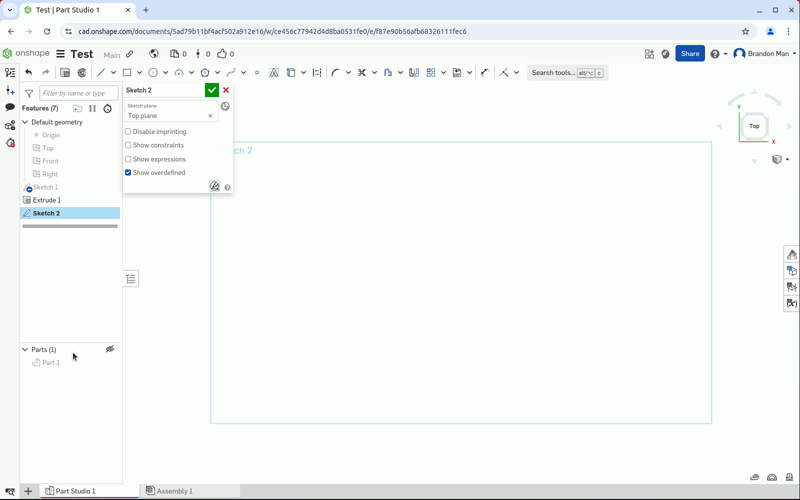
key(l)
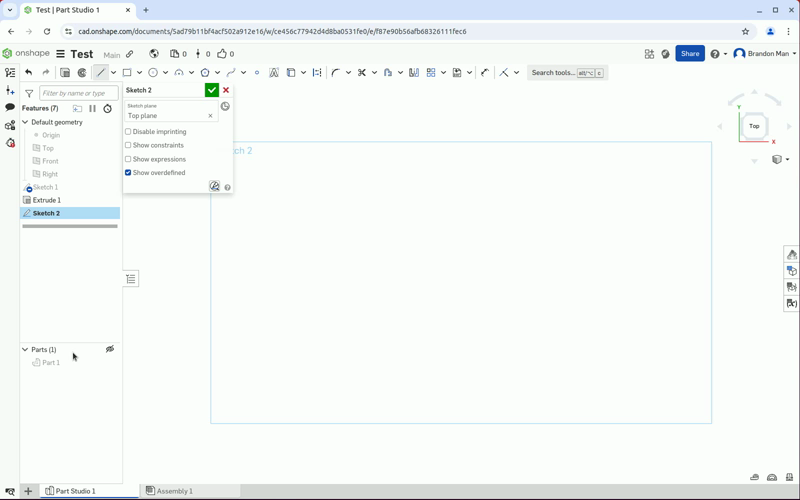
key_down(shift)
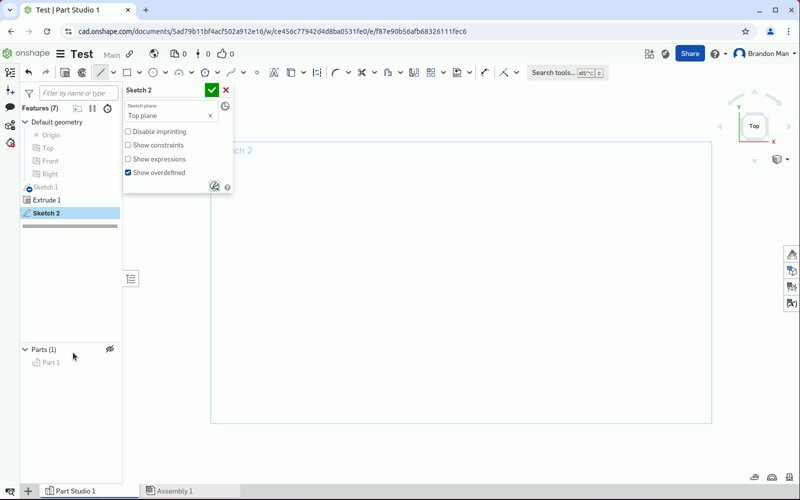
mouse_move(348, 395)
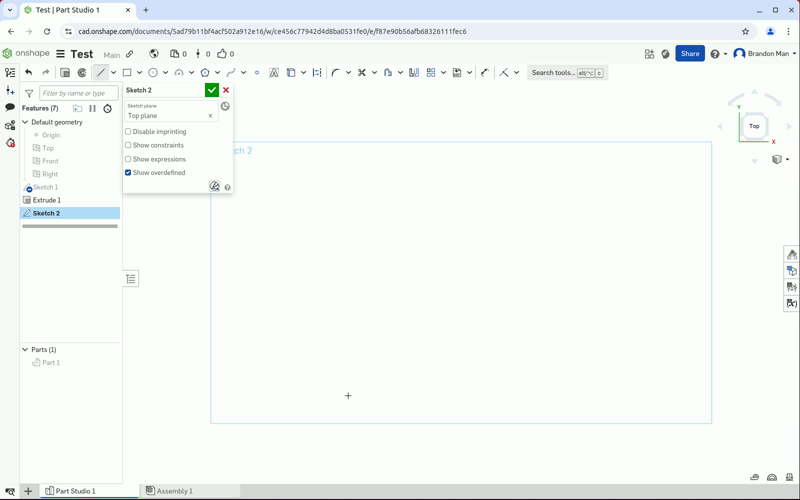
click(348, 395)
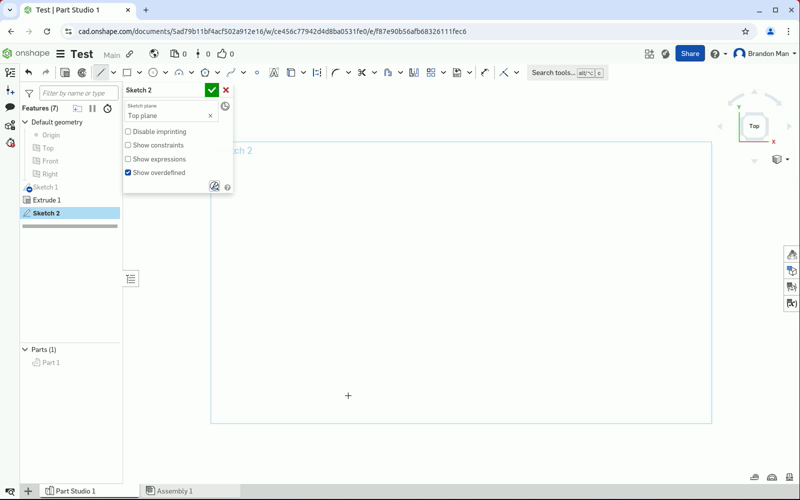
key_up(shift)
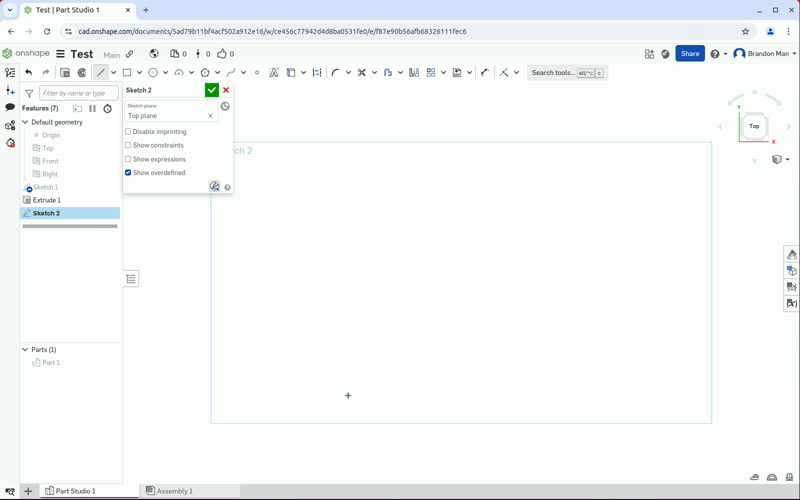
key_down(shift)
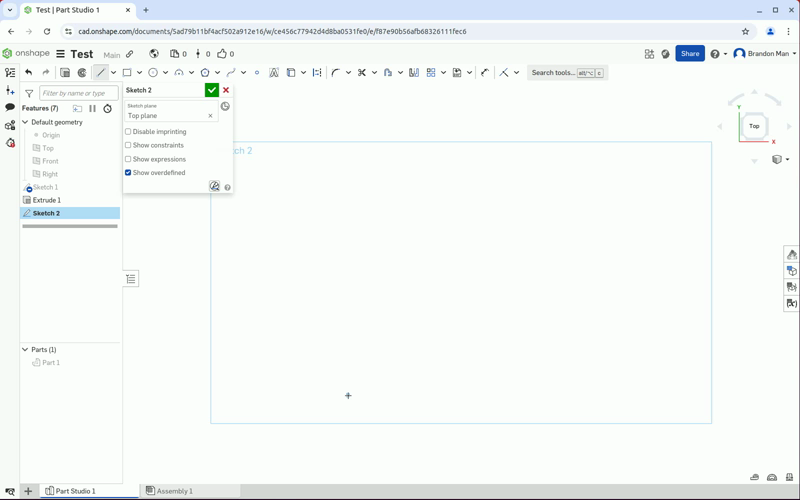
mouse_move(572, 395)
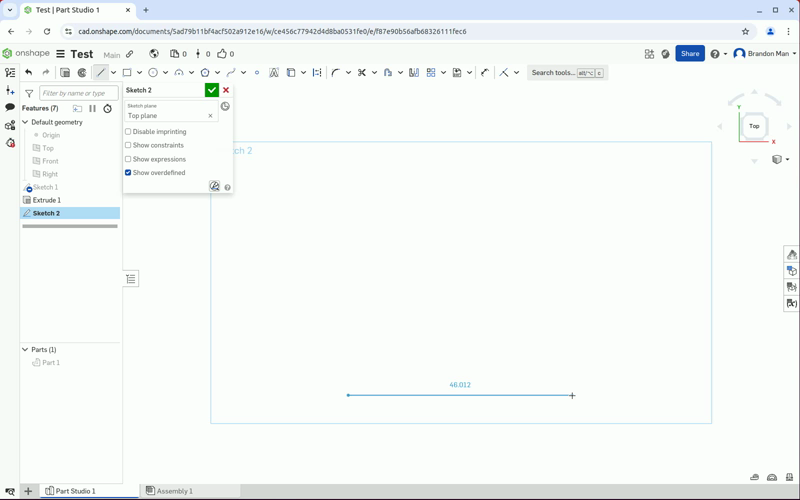
click(572, 395)
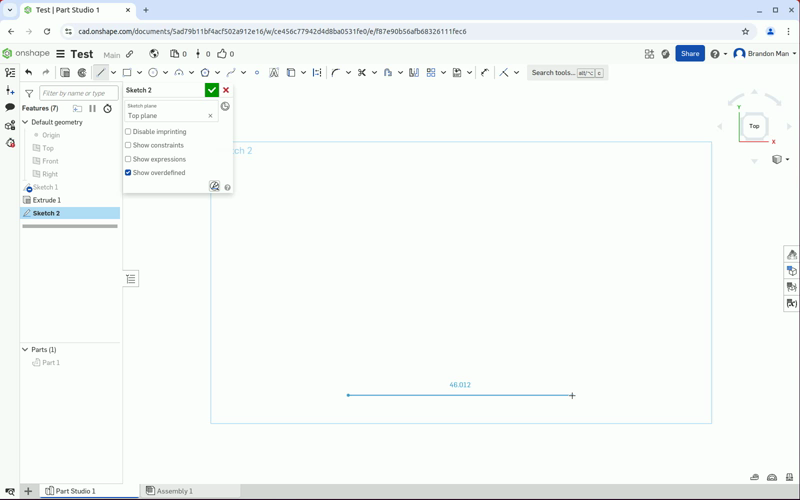
key_up(shift)
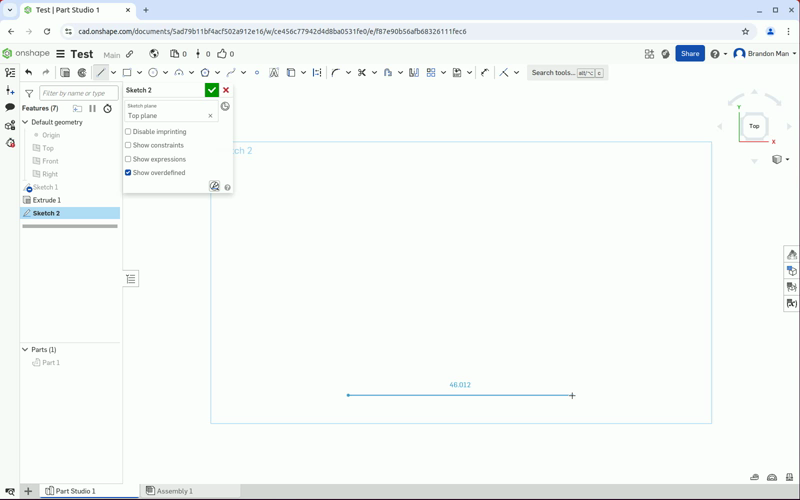
key_down(shift)
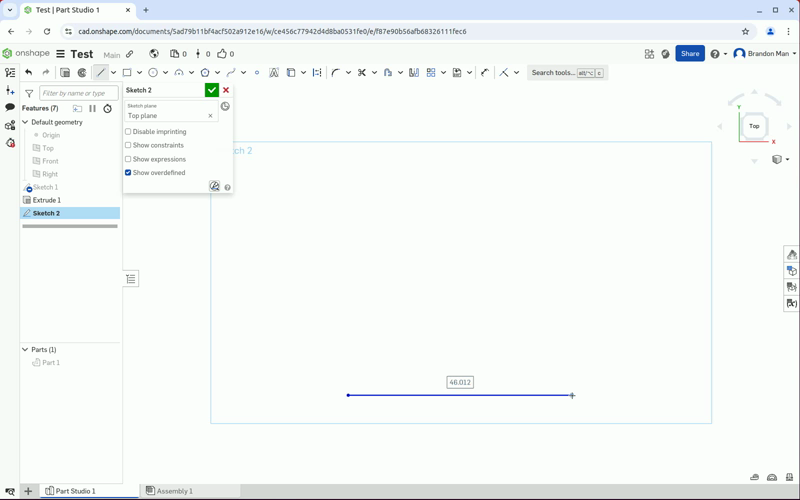
mouse_move(348, 171)
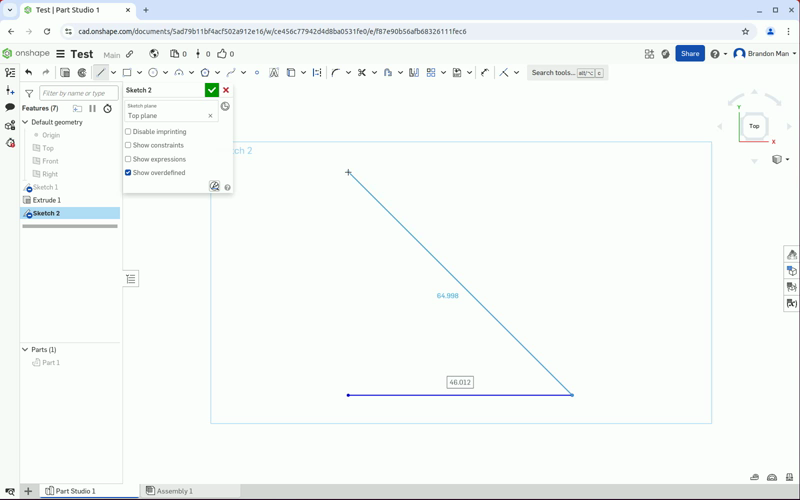
click(348, 171)
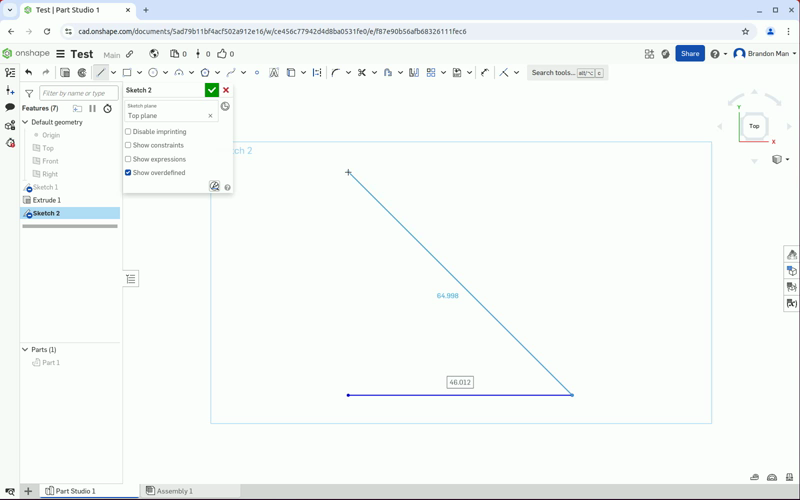
key_up(shift)
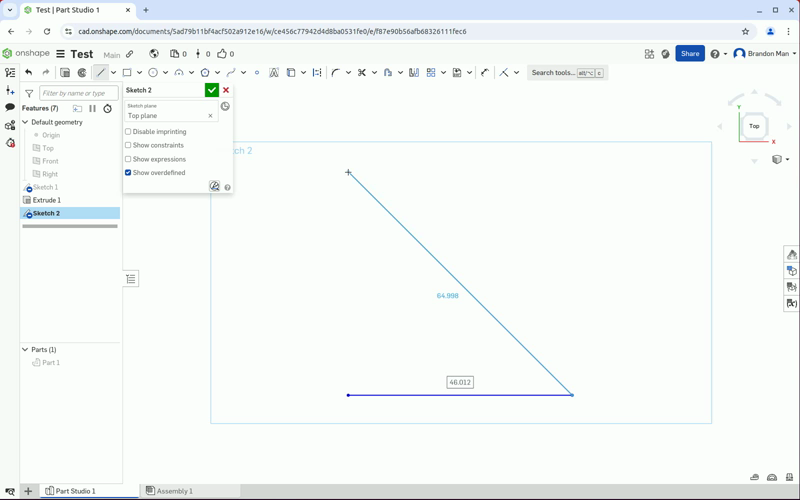
key_down(shift)
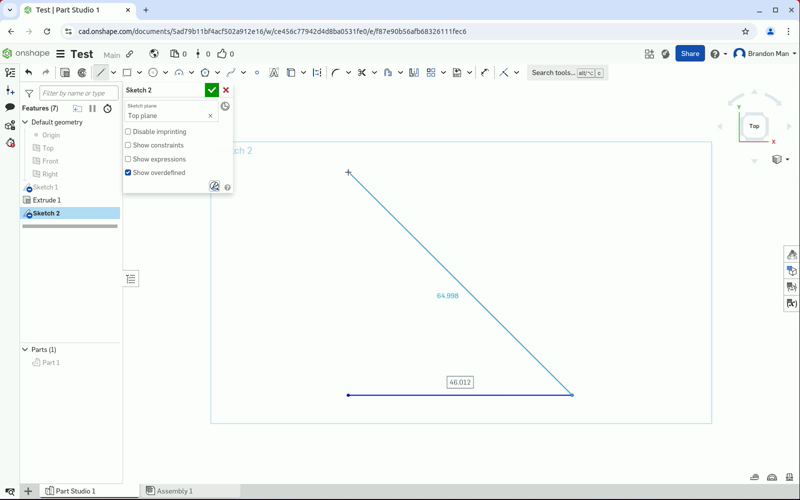
mouse_move(348, 395)
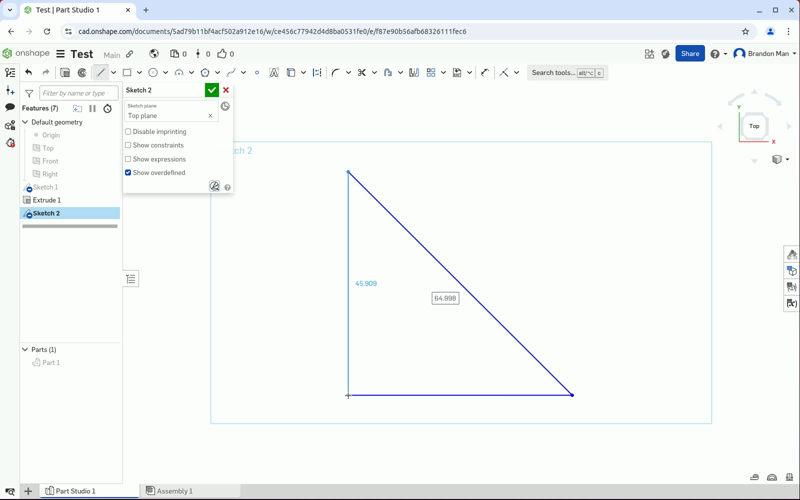
key_up(shift)
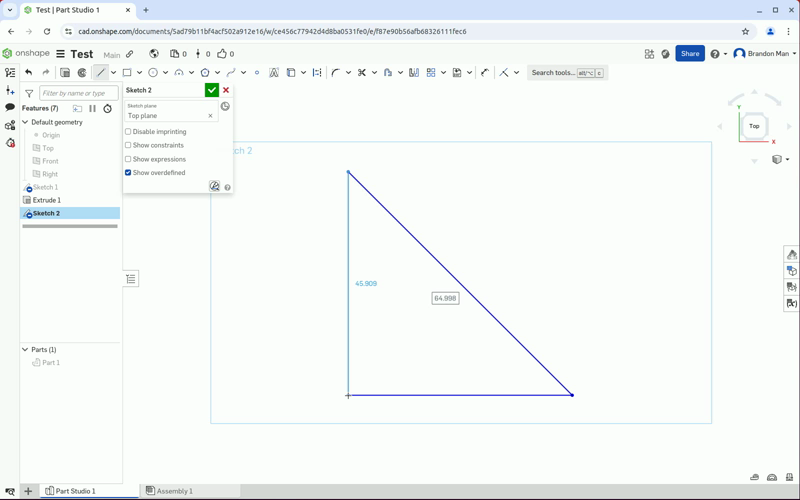
click(348, 395)
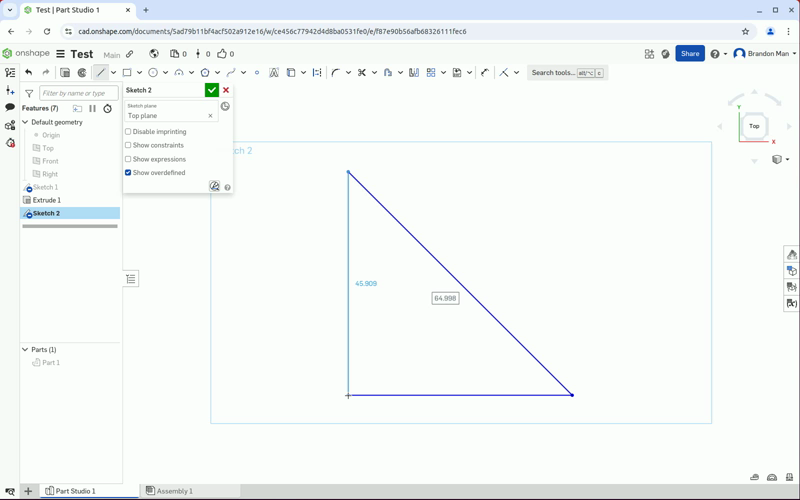
key(esc)
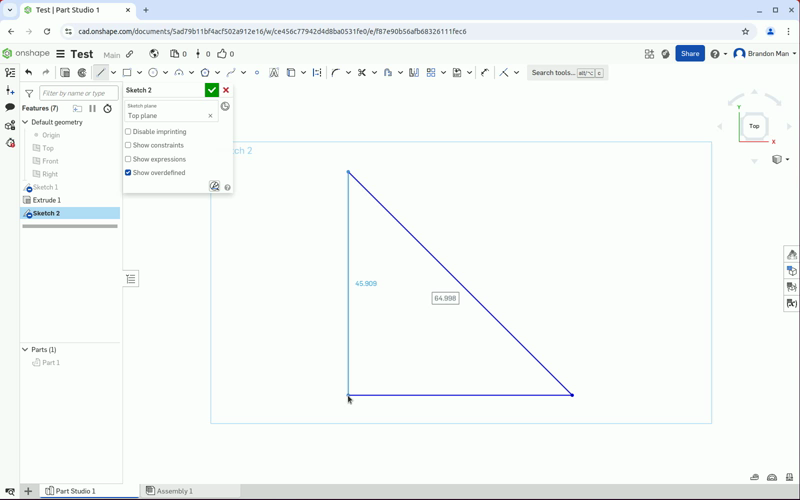
mouse_move(488, 341)
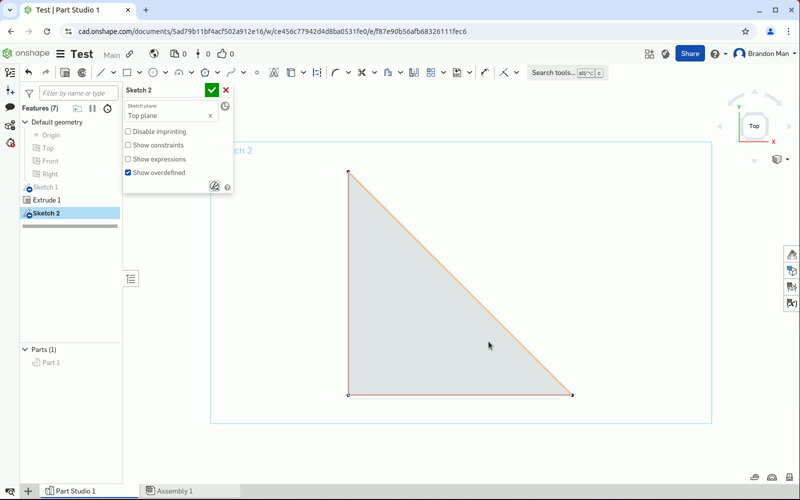
click(488, 341)
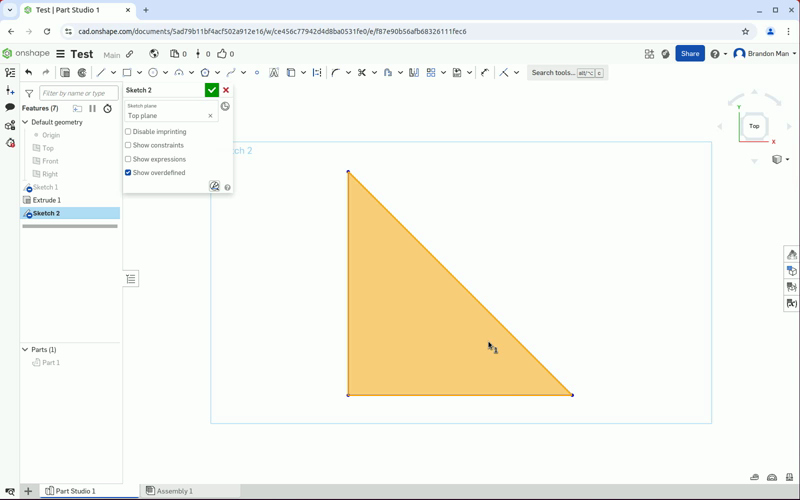
mouse_move(73, 352)
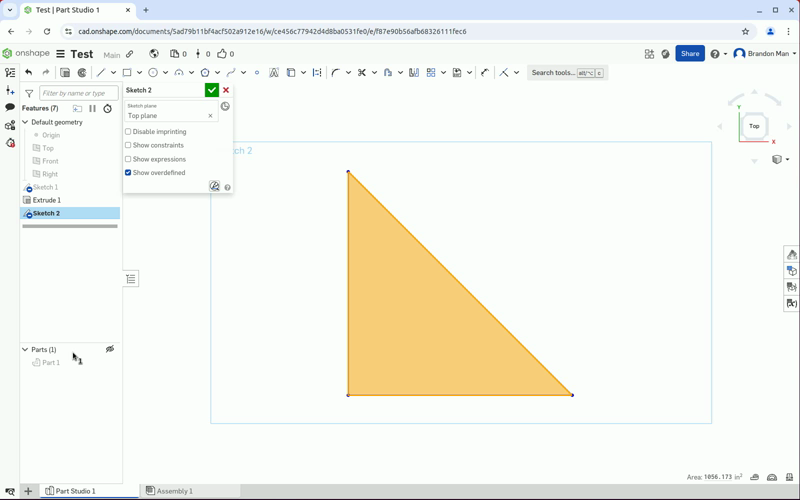
key(shift+y)
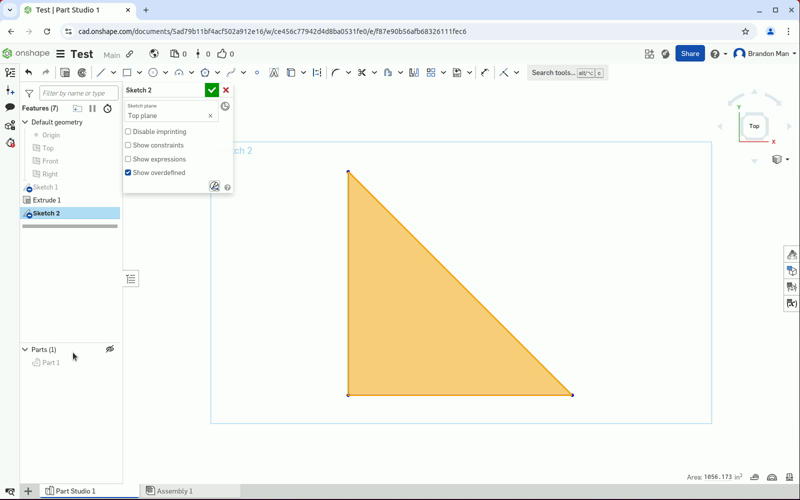
key(shift+e)
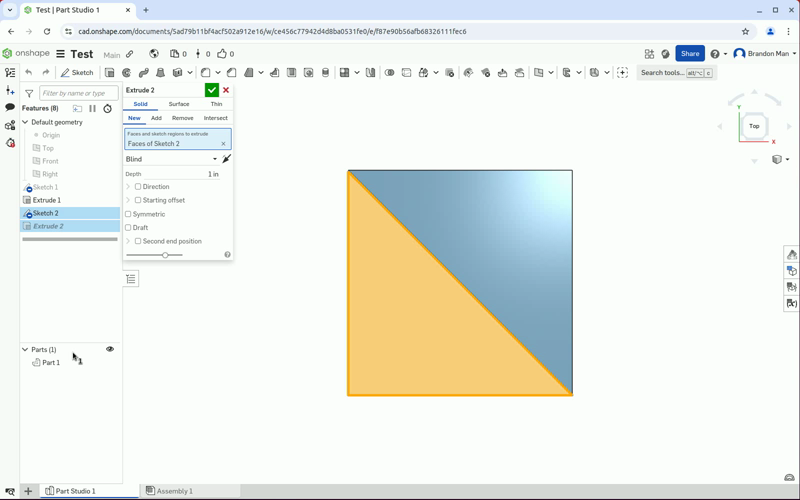
mouse_move(143, 106)
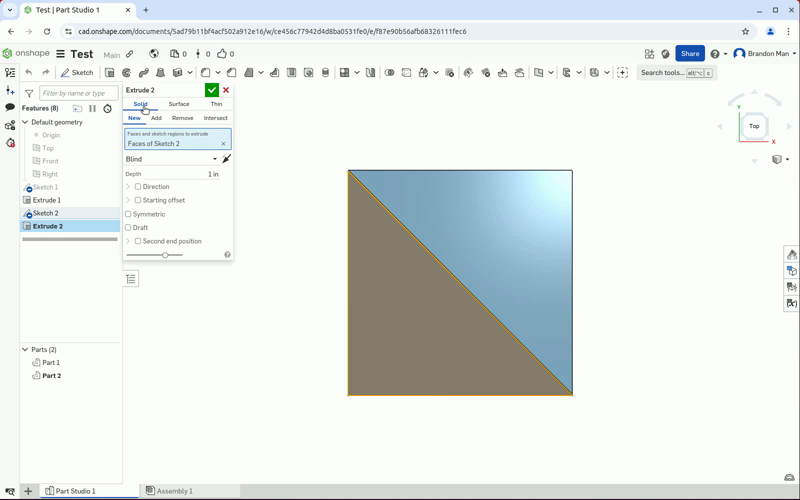
click(143, 106)
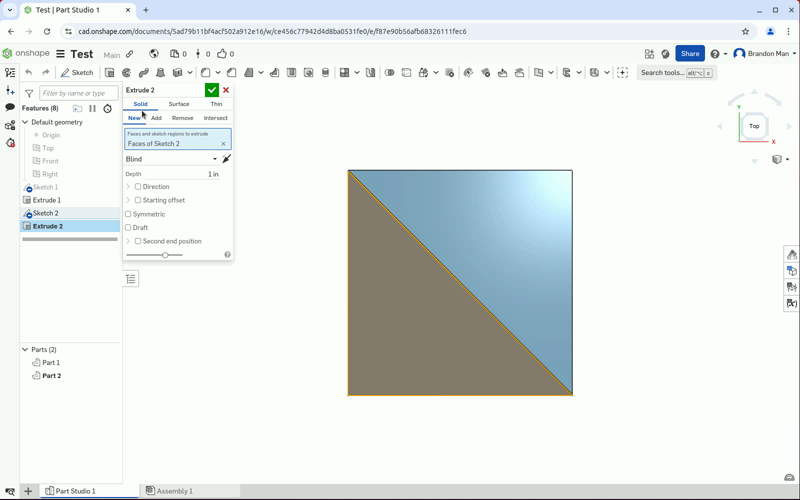
mouse_move(137, 120)
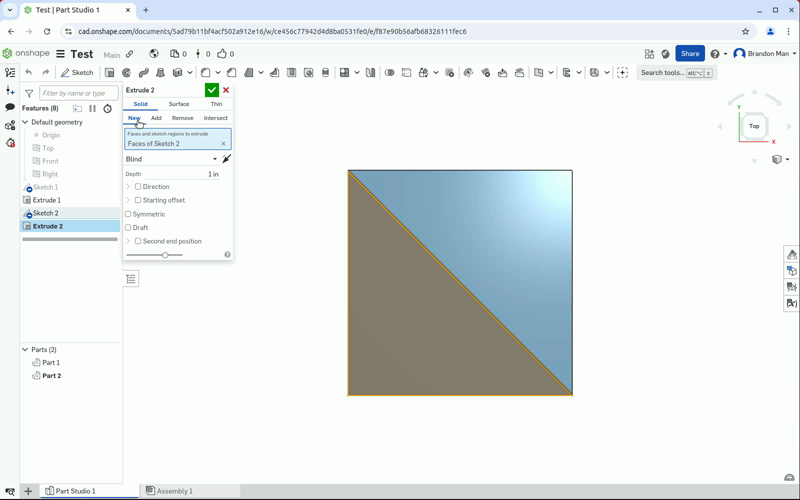
click(137, 120)
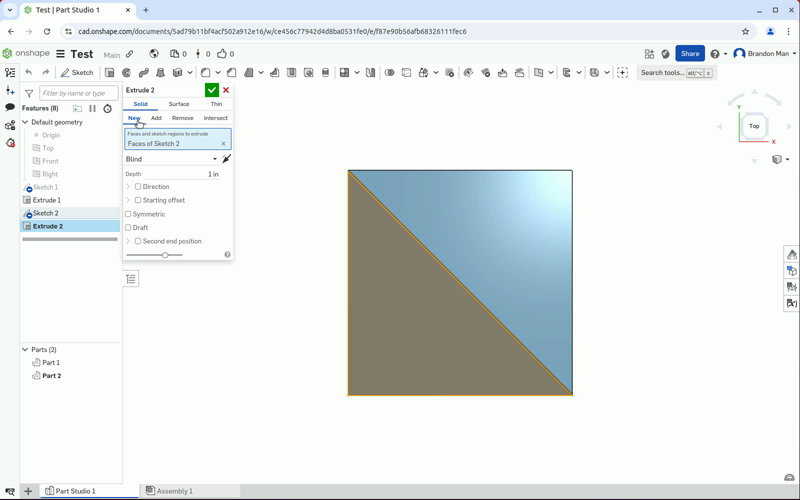
key(tab, 4)
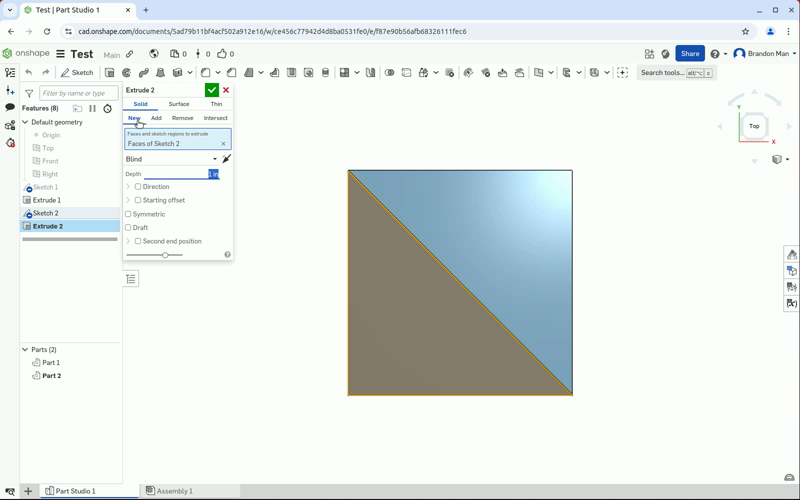
text(0.241)
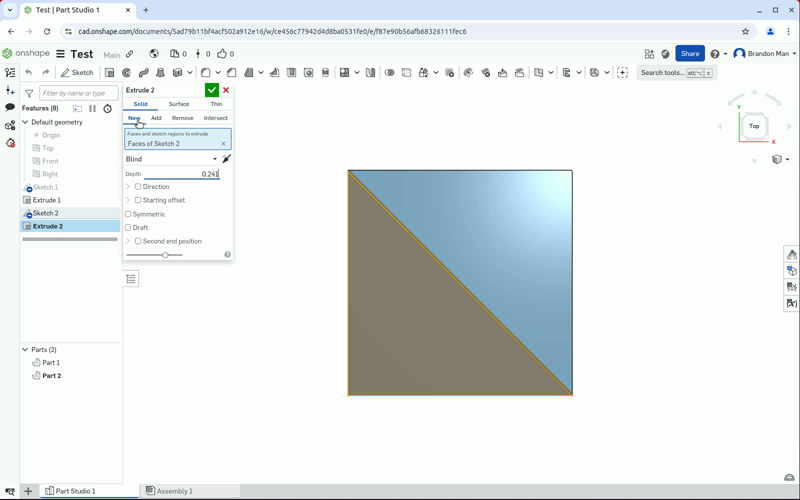
key(enter)
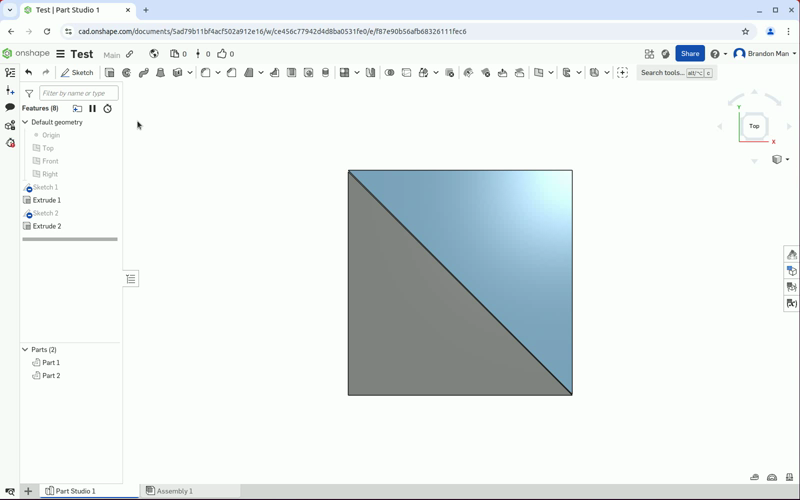
key(shift+h)
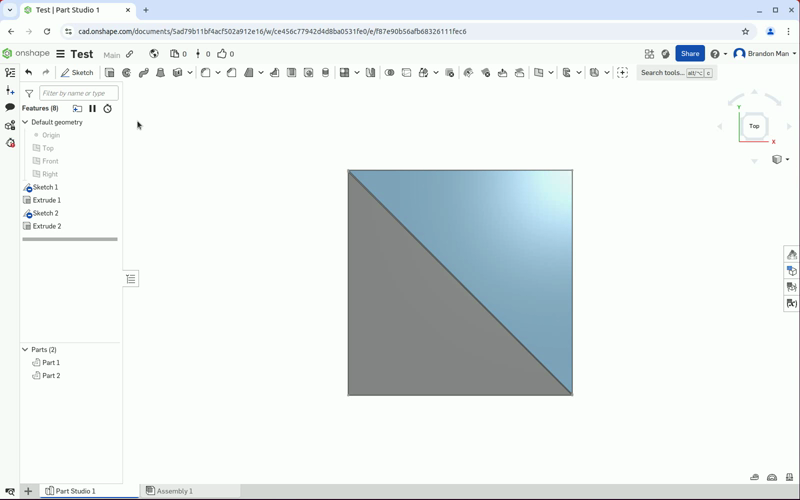
key(shift+h)
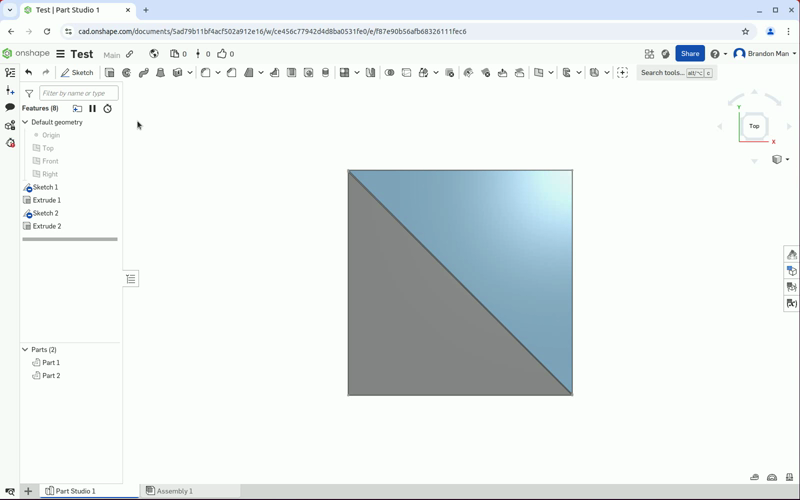
key(shift+7)
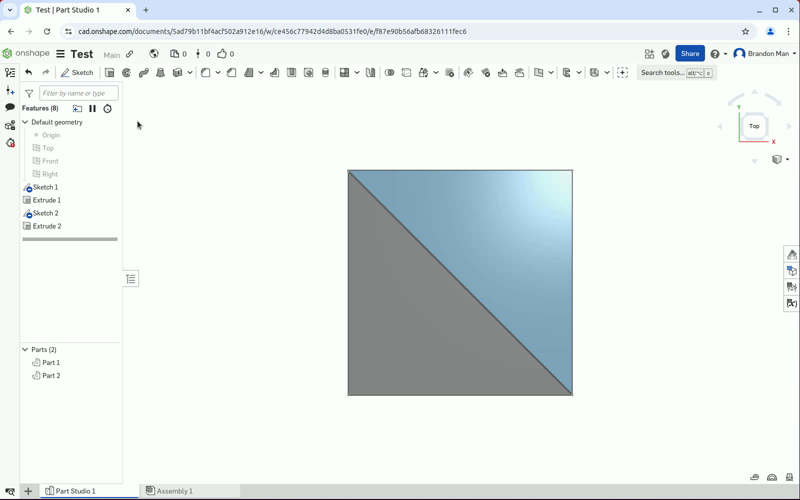
key(up, 3)
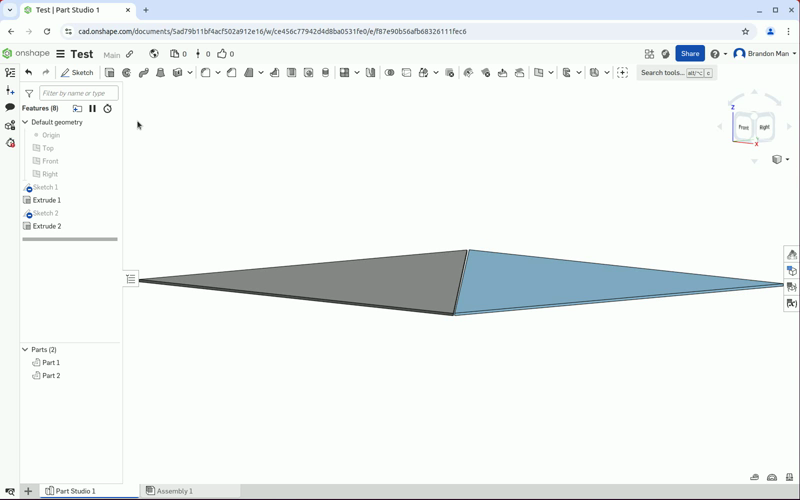
key(left, 3)
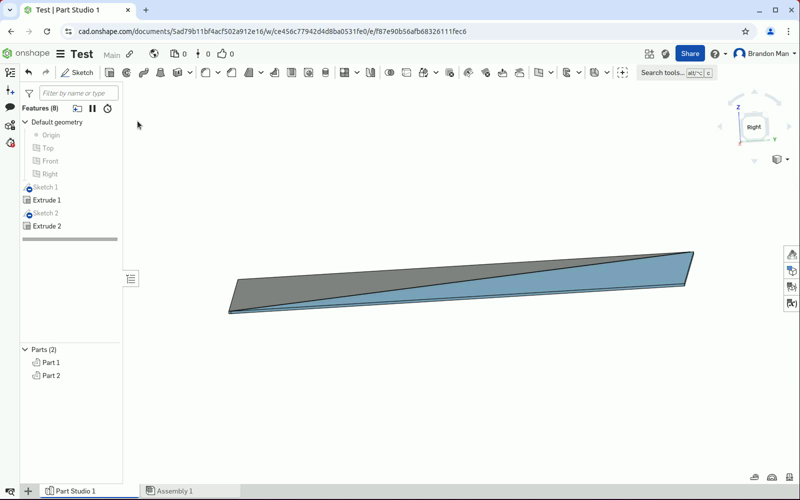
key(right, 3)
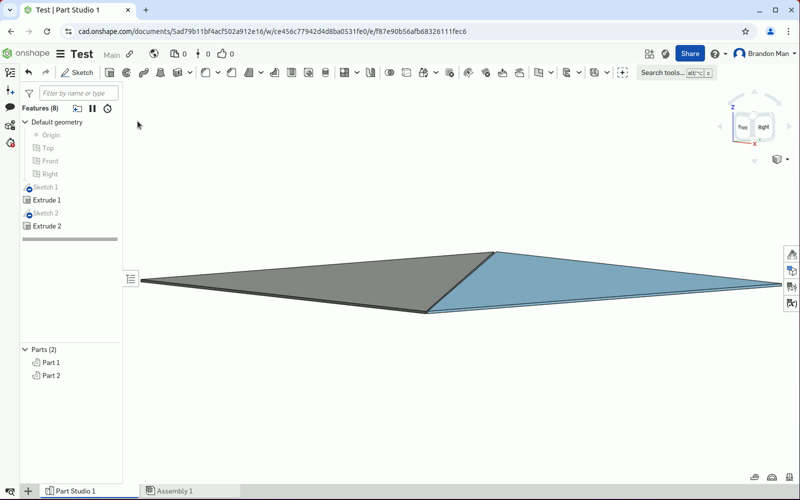
key(down, 3)
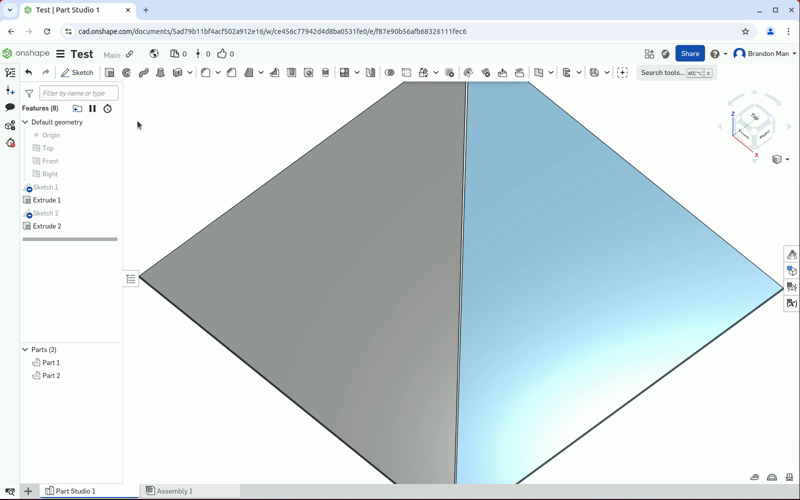
mouse_move(73, 189)
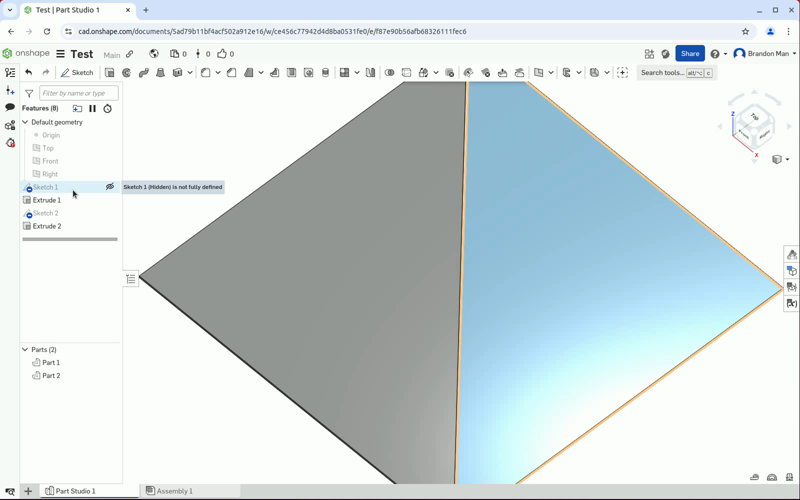
click(73, 189)